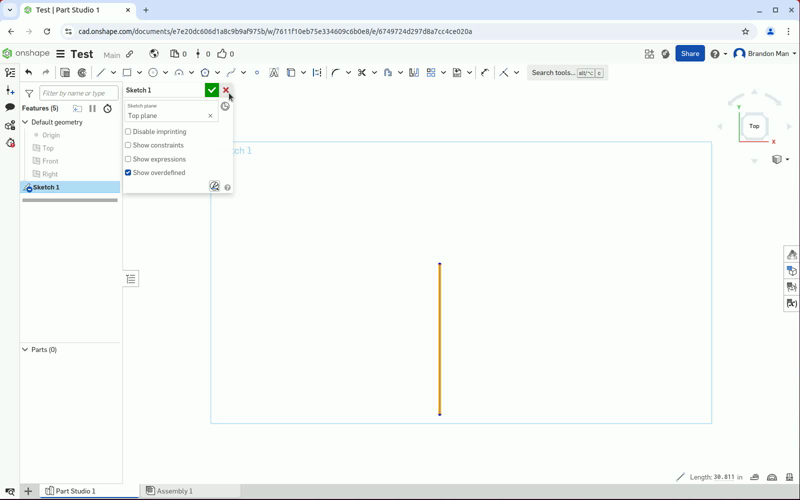
key(shift+h)
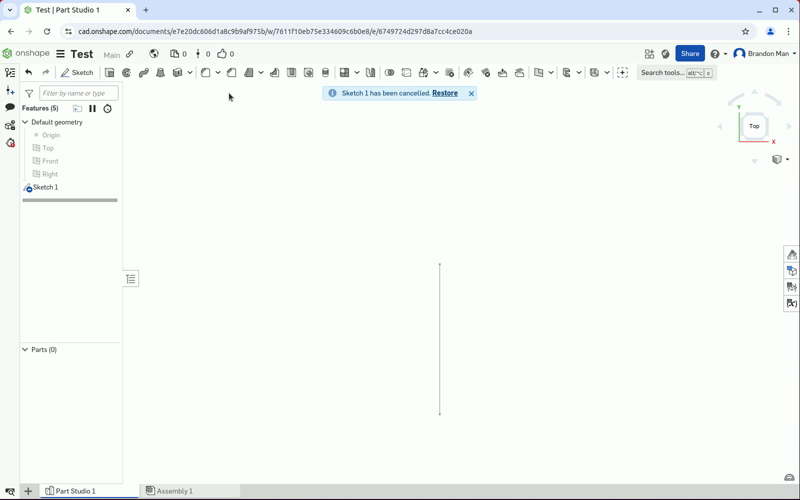
key(shift+s)
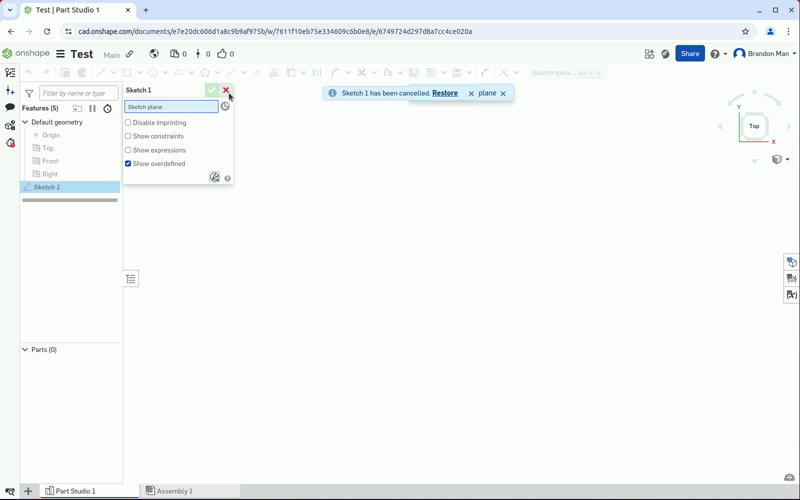
mouse_move(73, 150)
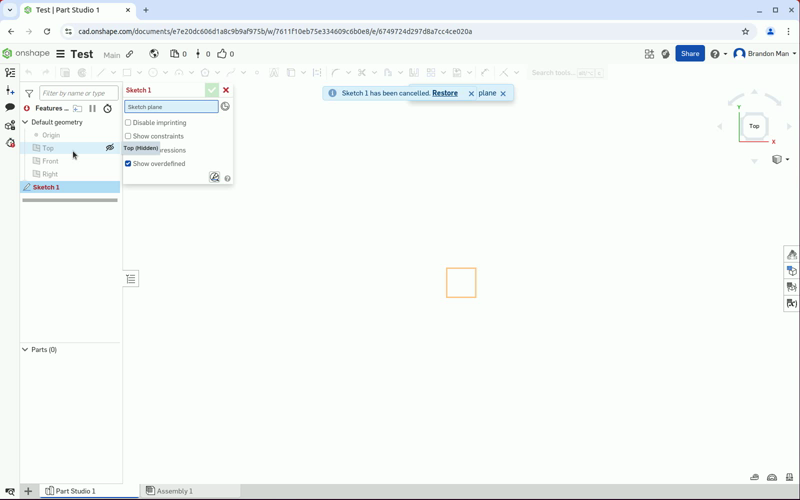
click(73, 150)
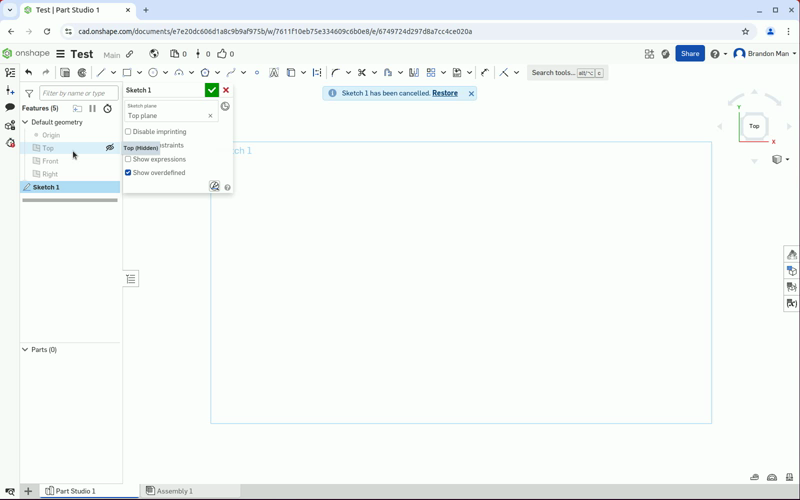
mouse_move(73, 352)
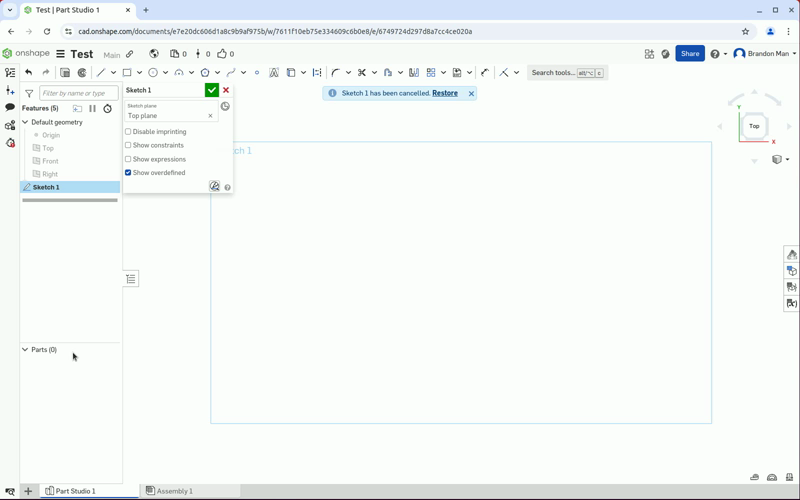
key(y)
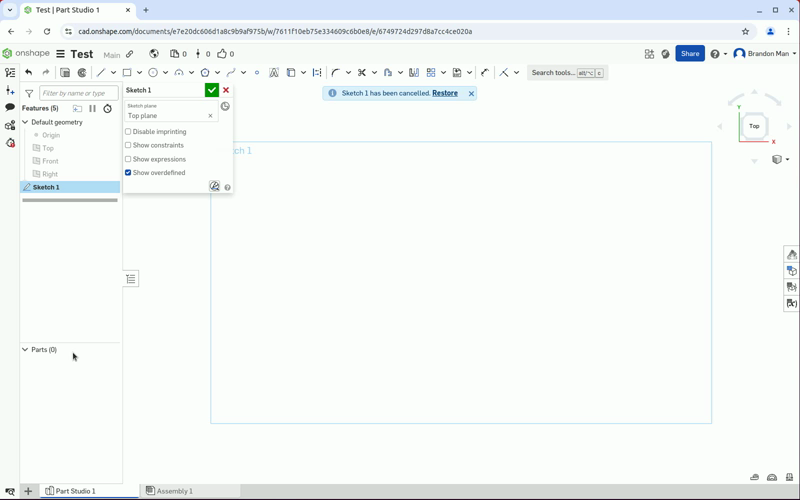
key(c)
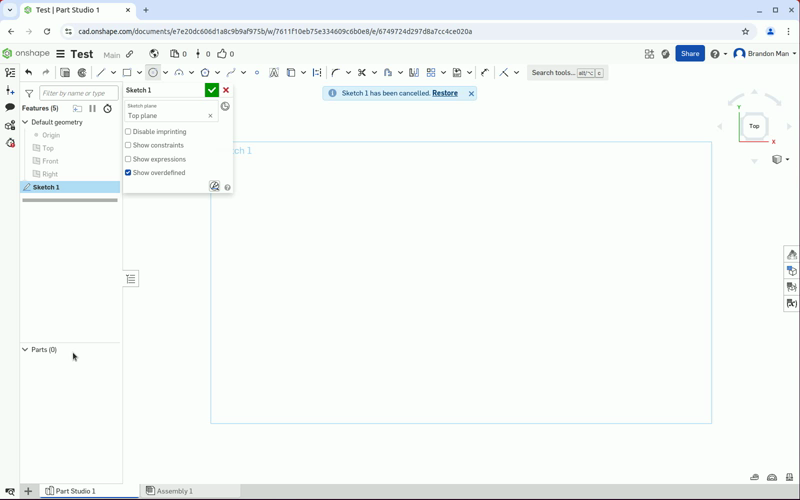
key_down(shift)
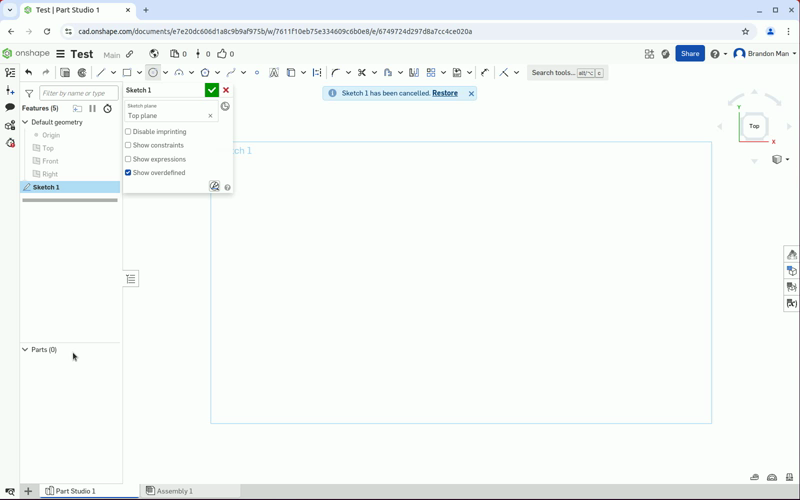
mouse_move(461, 282)
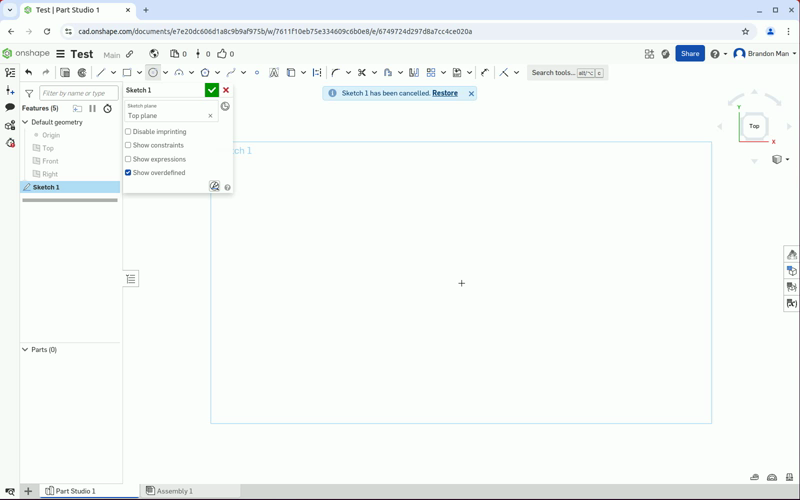
click(461, 282)
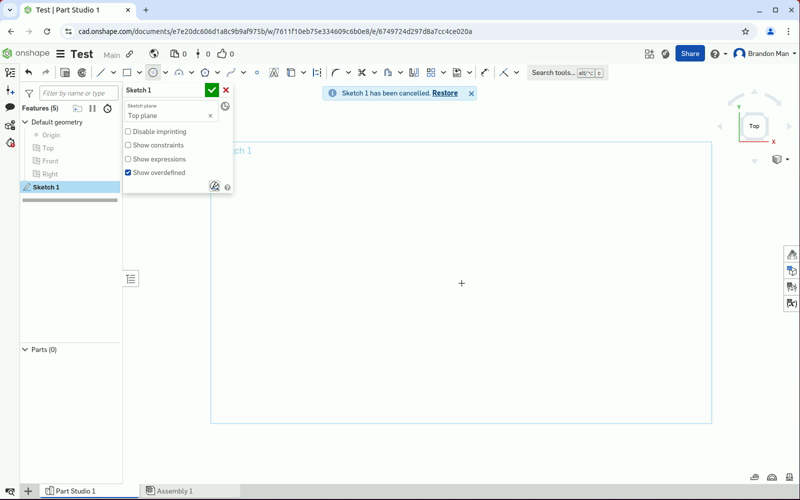
key_up(shift)
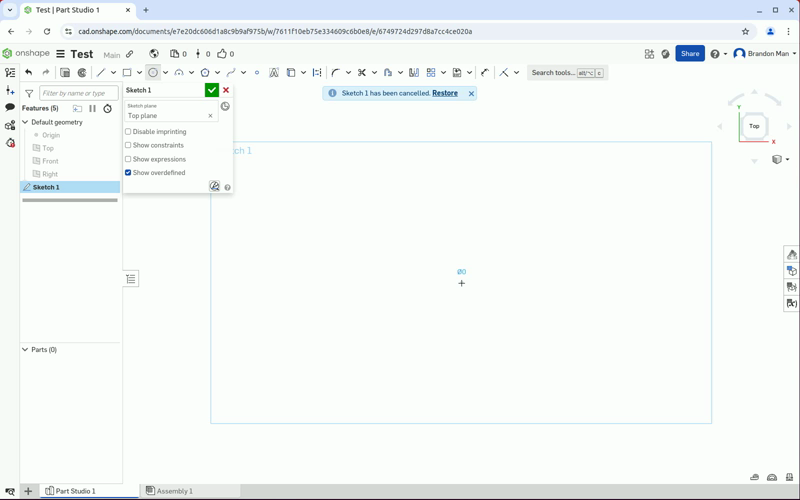
mouse_move(510, 282)
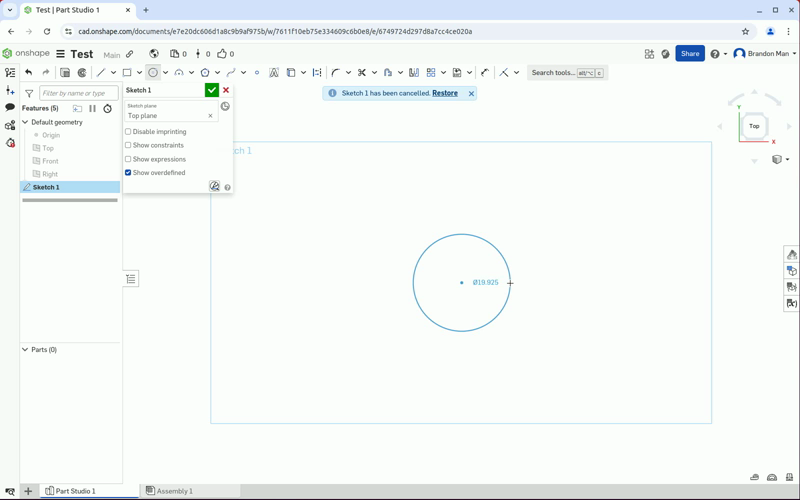
click(510, 282)
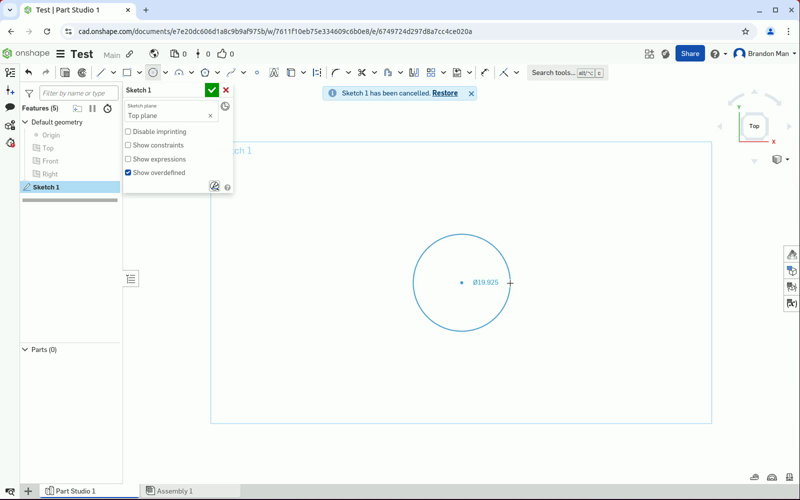
key(esc)
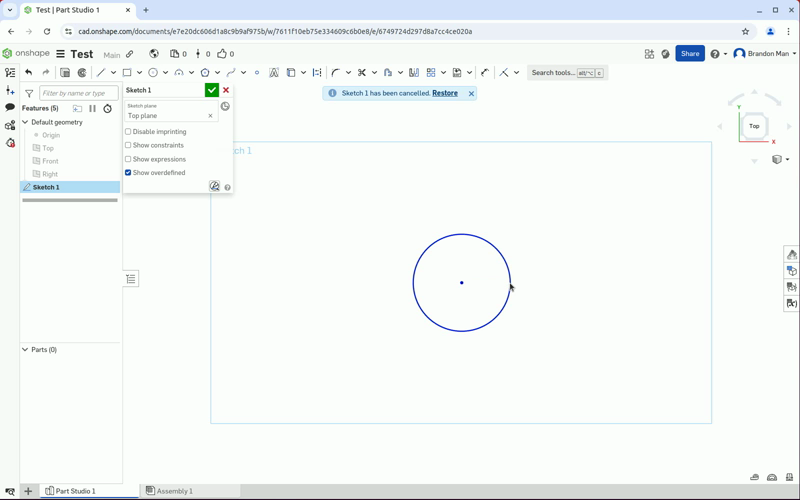
key(c)
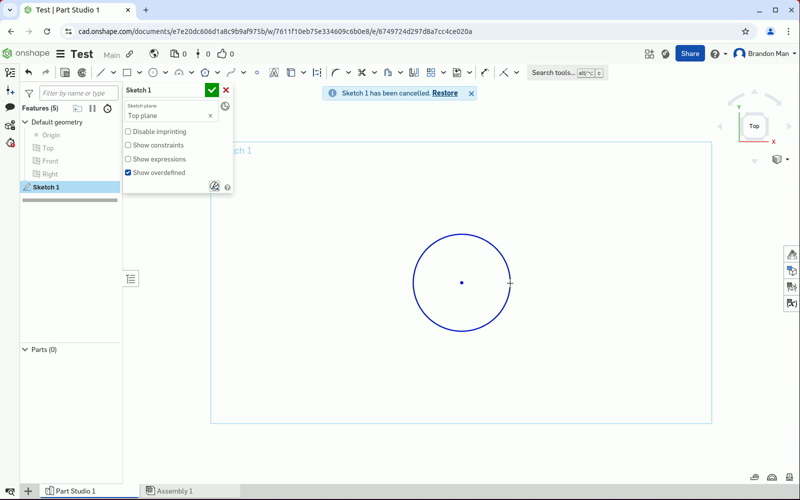
key_down(shift)
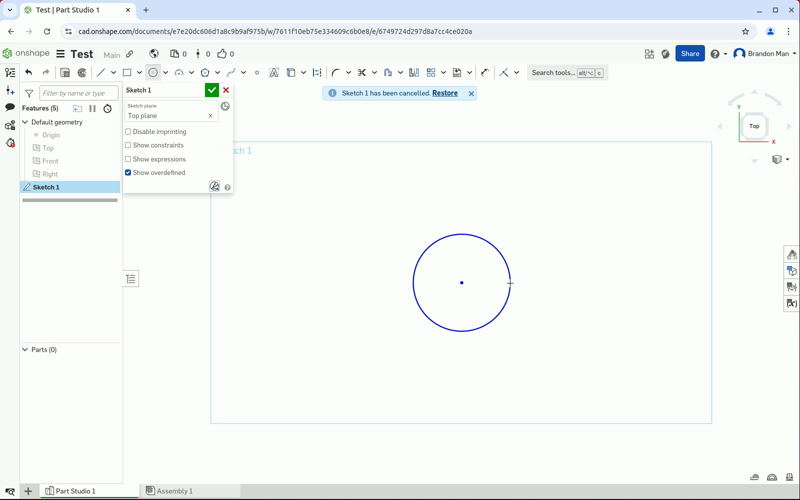
mouse_move(461, 282)
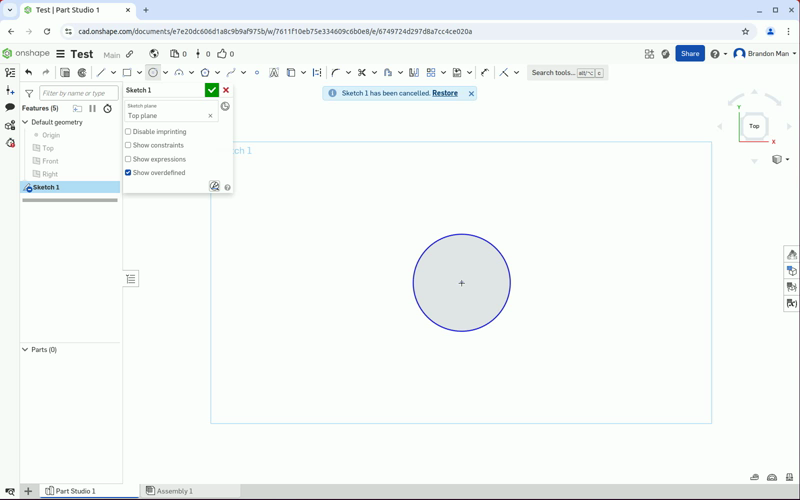
click(461, 282)
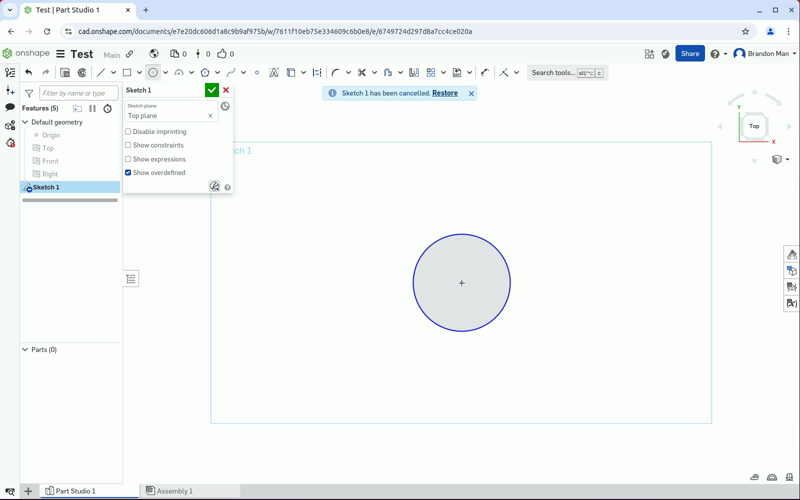
key_up(shift)
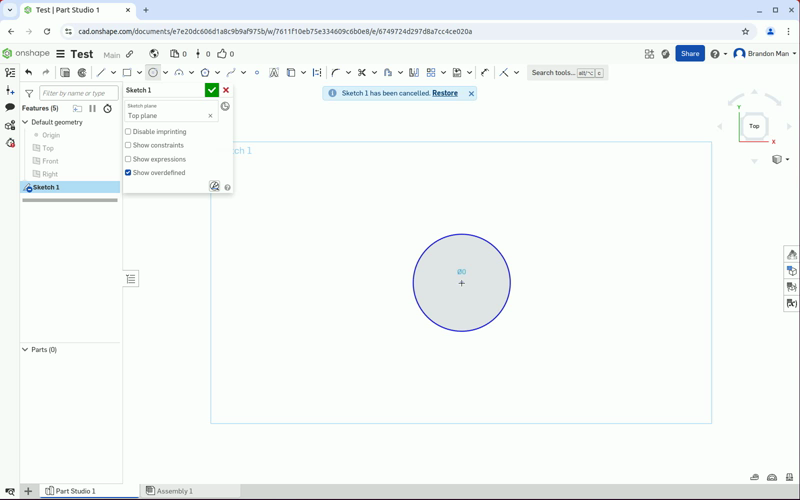
mouse_move(501, 282)
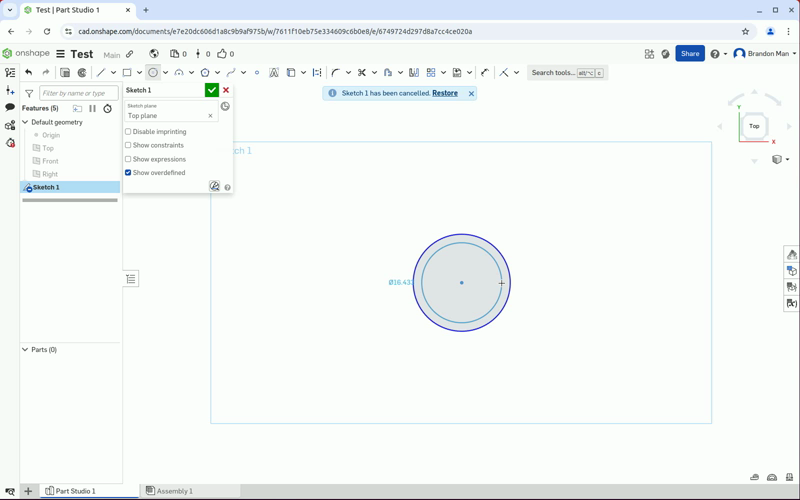
click(501, 282)
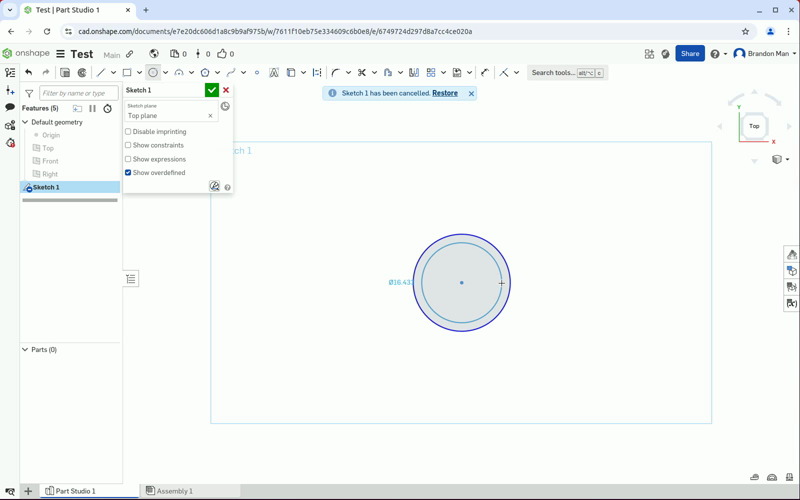
key(esc)
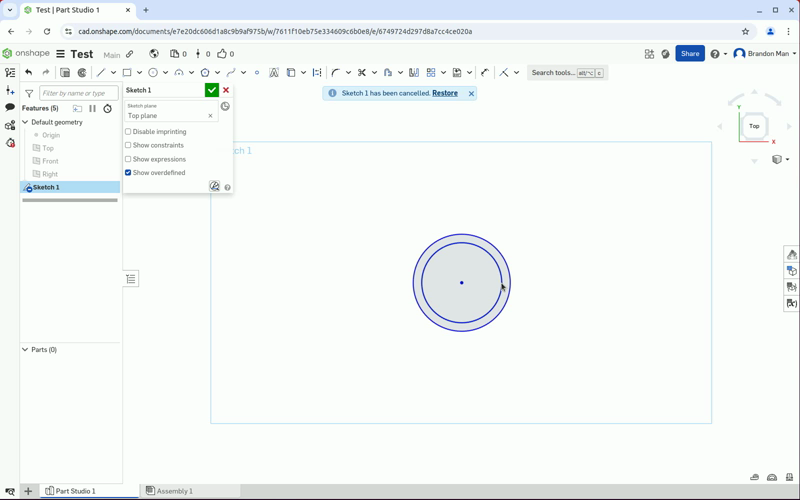
mouse_move(495, 307)
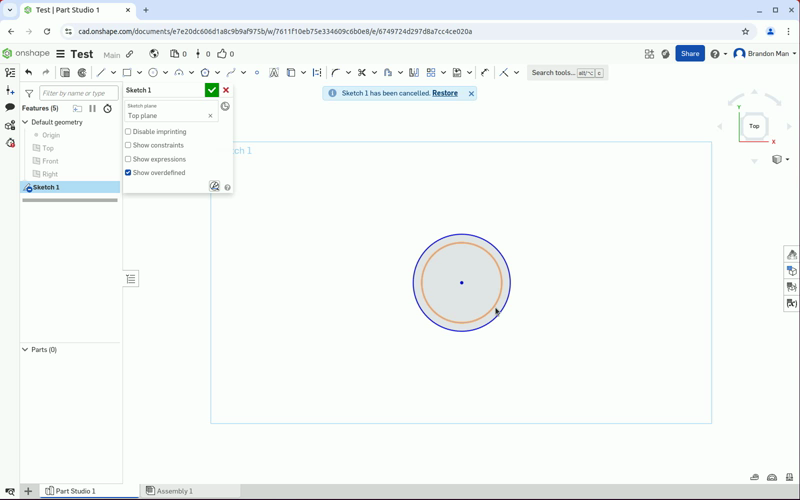
click(495, 307)
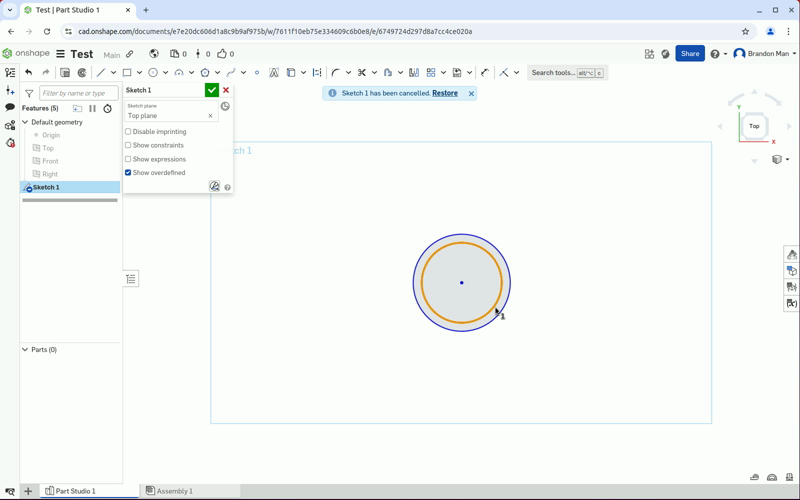
mouse_move(73, 352)
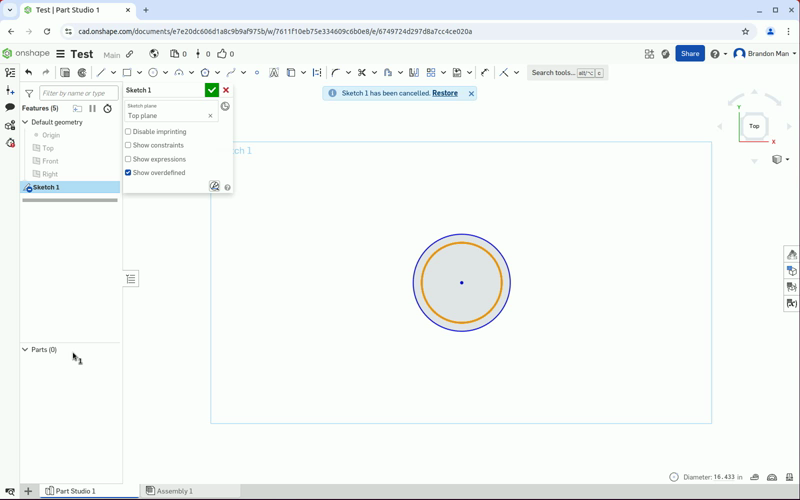
key(shift+y)
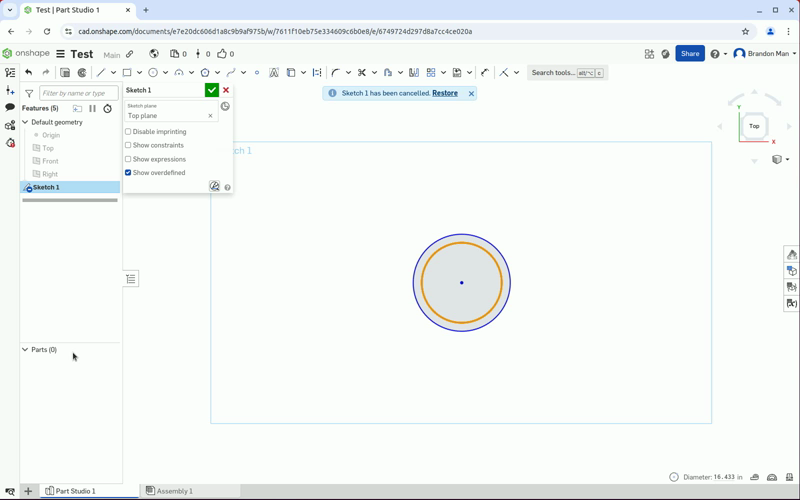
key(shift+e)
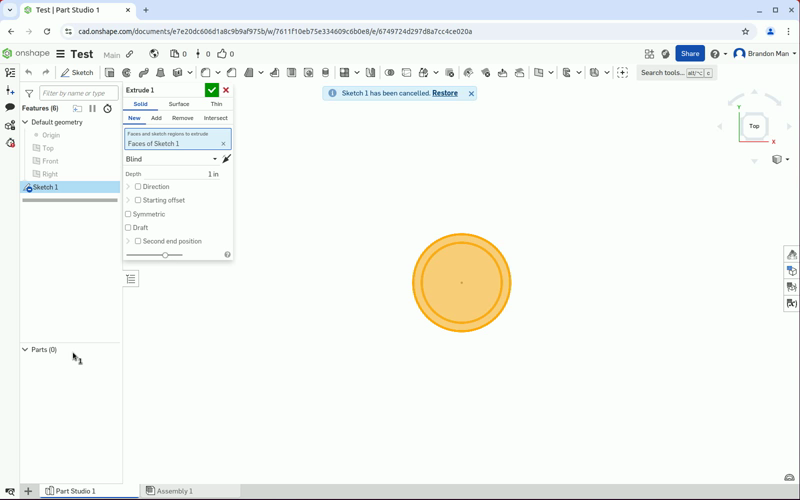
mouse_move(143, 106)
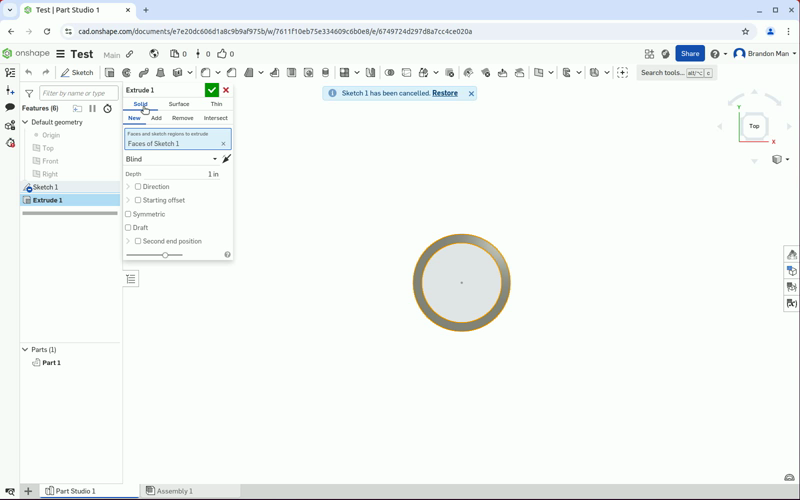
click(143, 106)
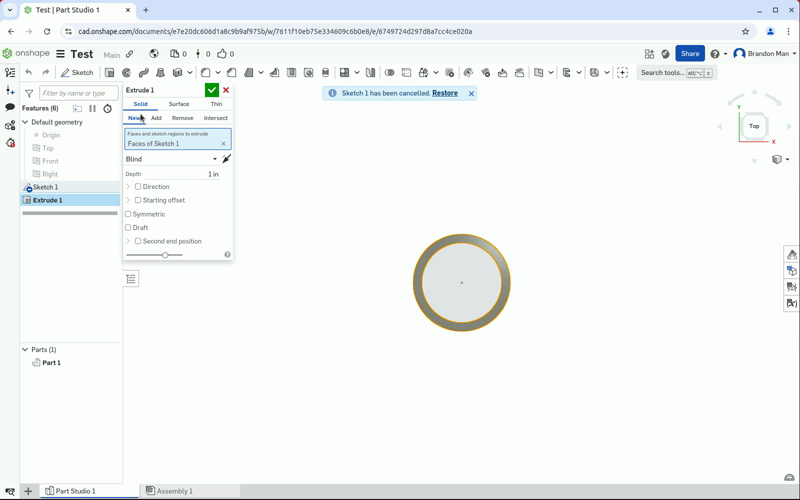
mouse_move(137, 120)
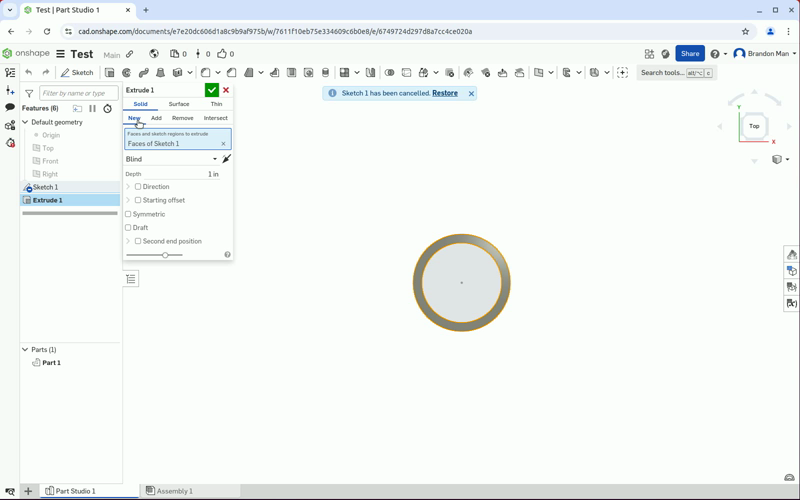
click(137, 120)
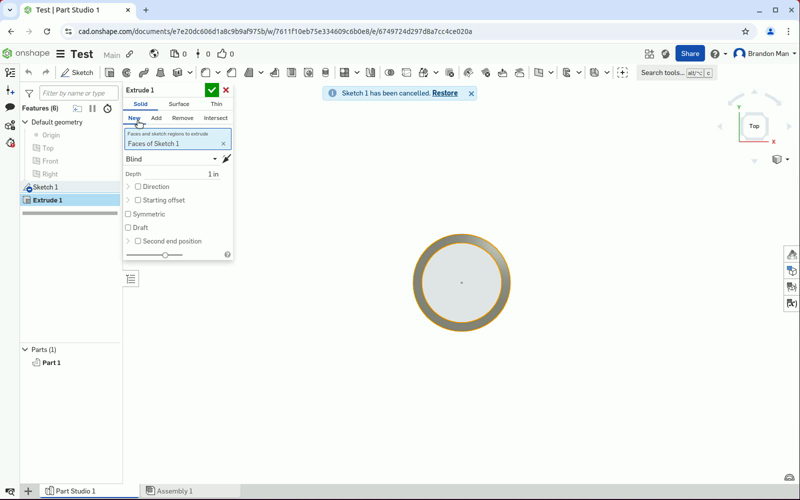
key(tab, 4)
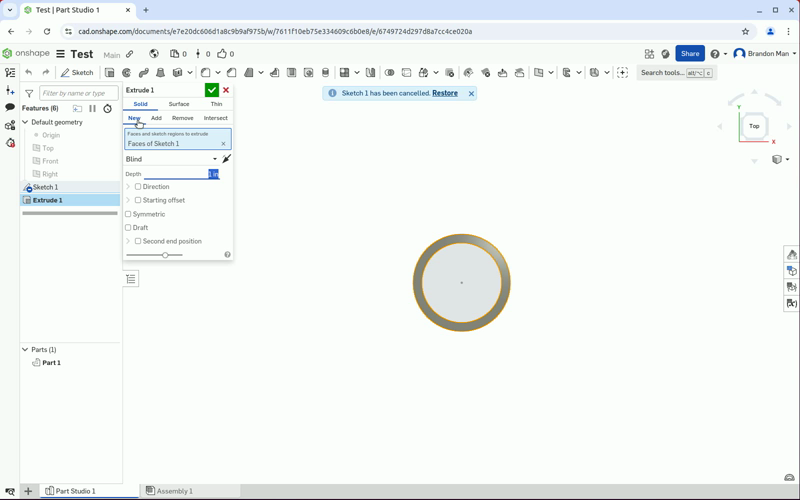
text(23.108)
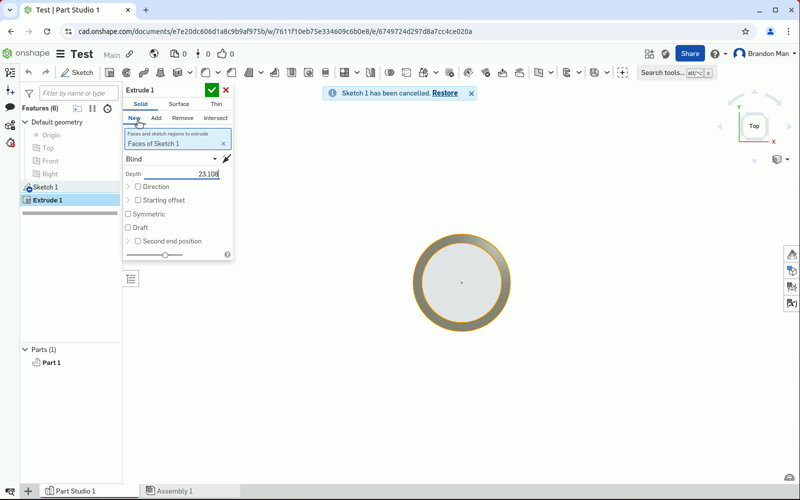
key(enter)
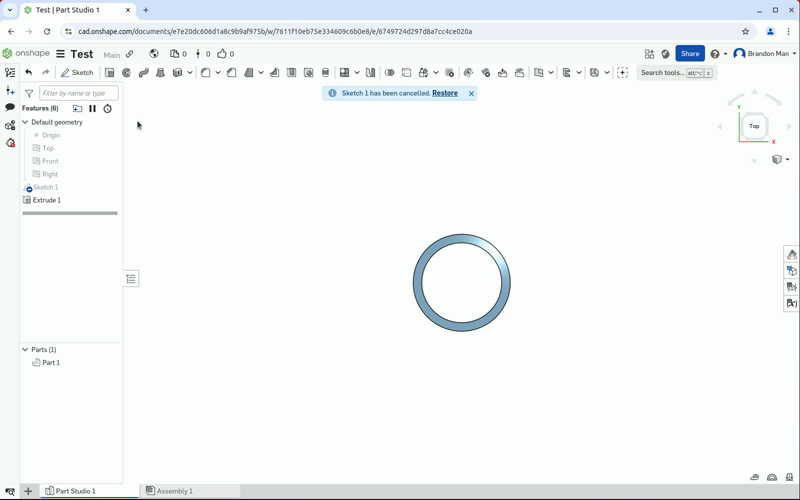
key(shift+h)
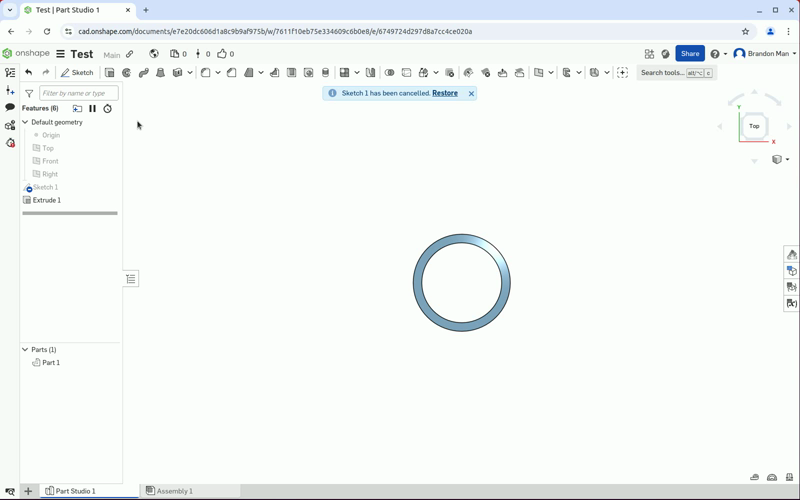
key(shift+h)
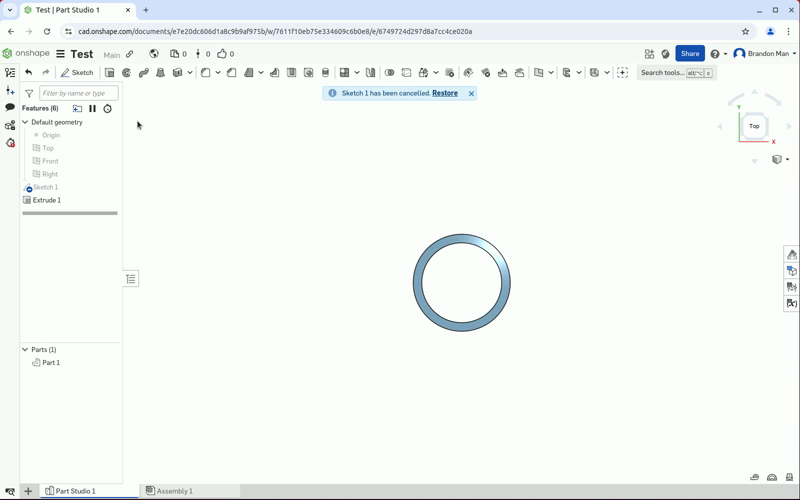
mouse_move(73, 189)
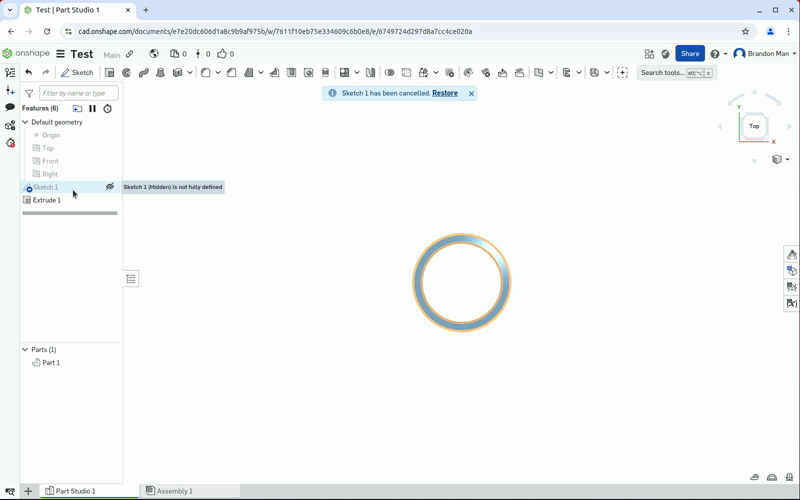
click(73, 189)
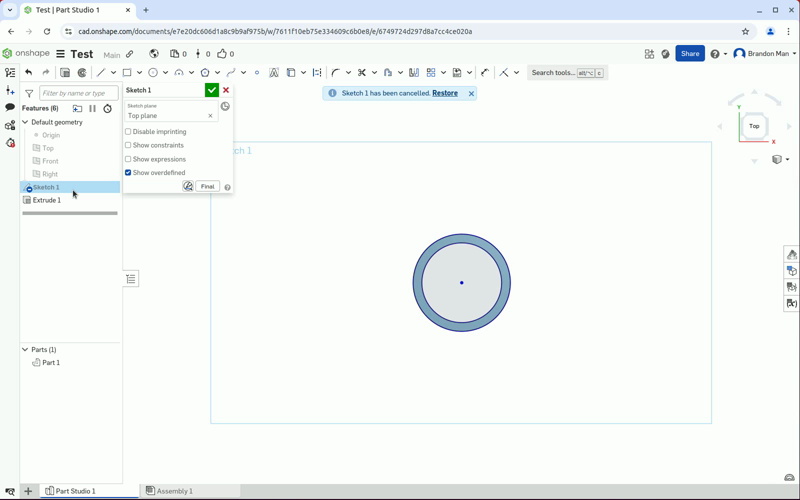
mouse_move(229, 92)
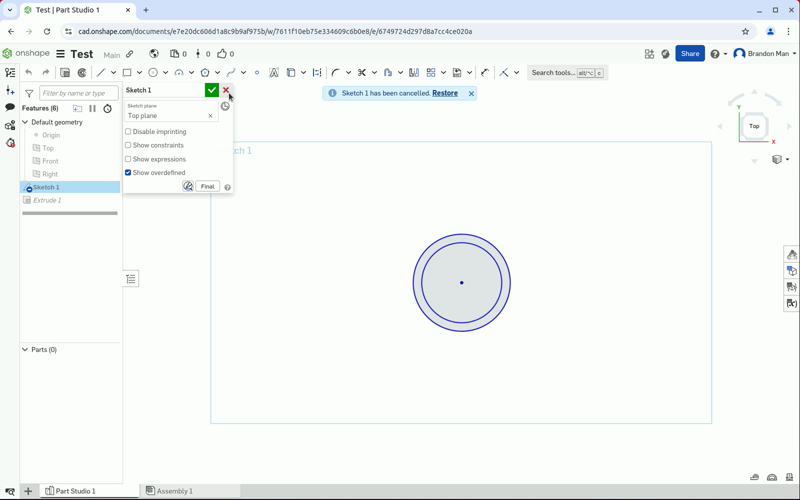
click(229, 92)
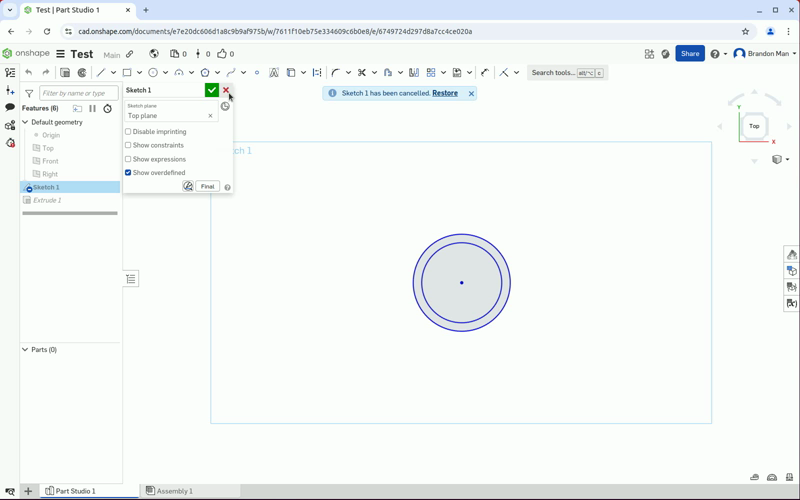
key(shift+s)
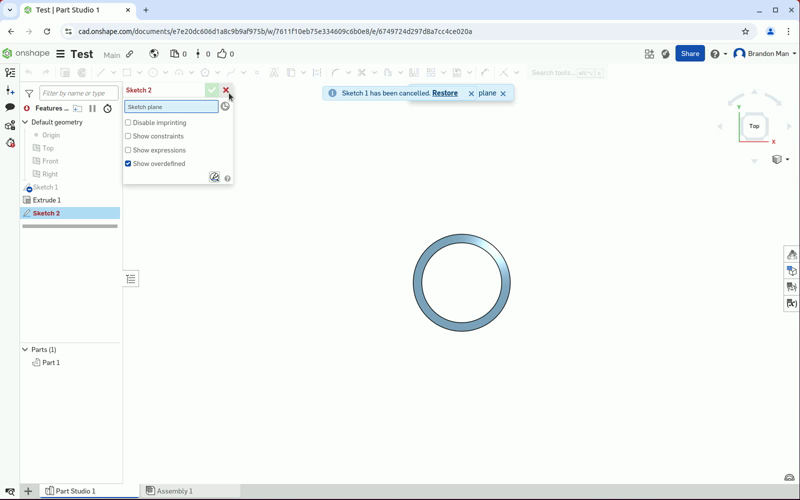
mouse_move(73, 150)
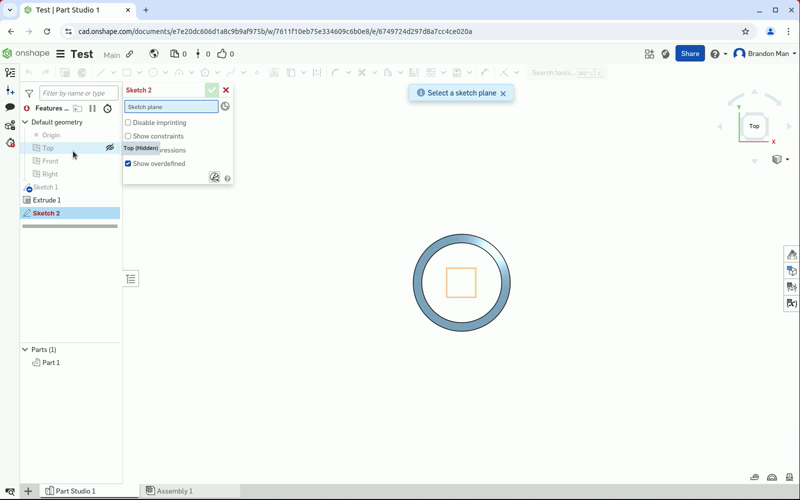
click(73, 150)
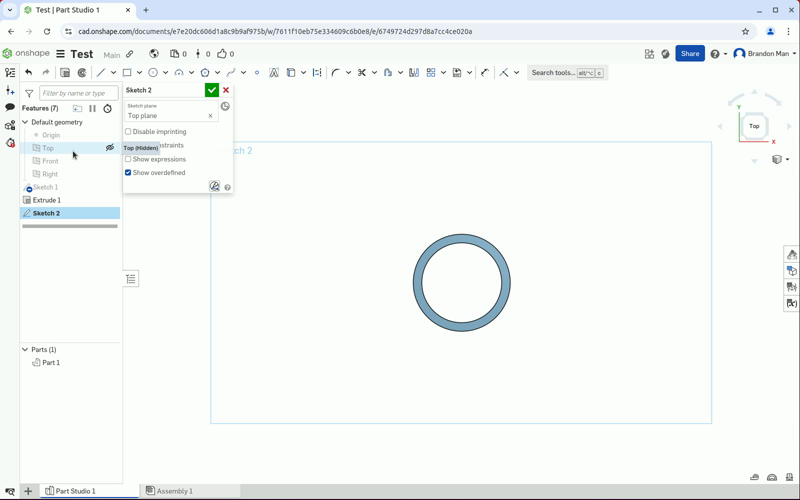
mouse_move(73, 352)
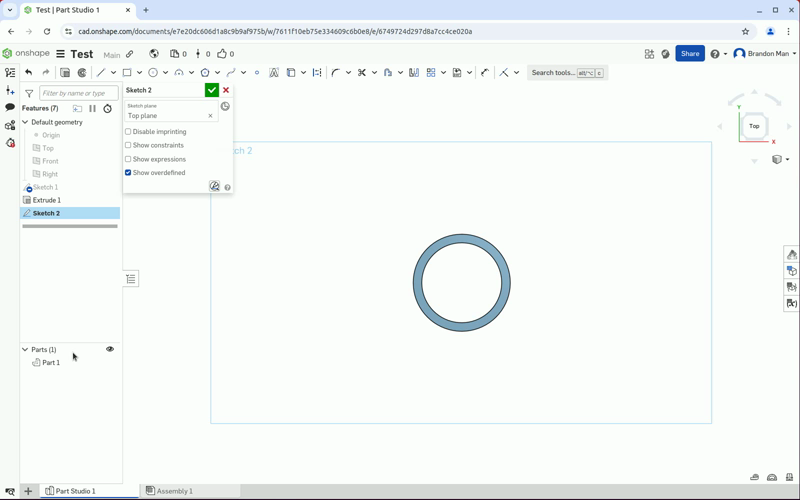
key(y)
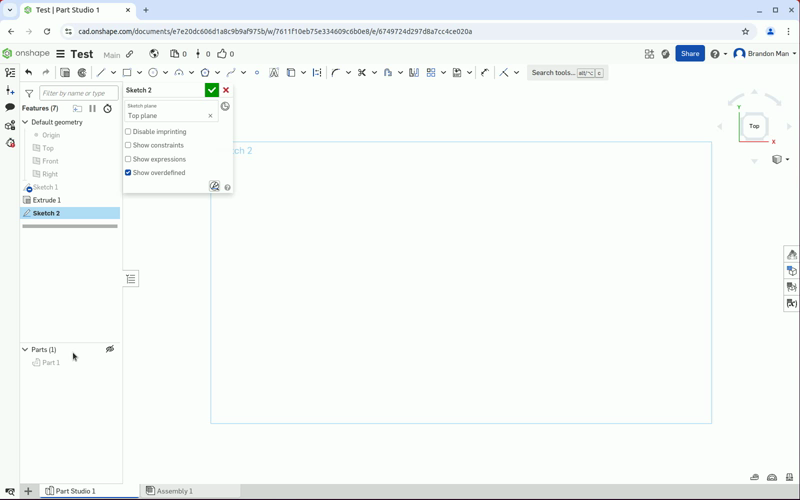
key(c)
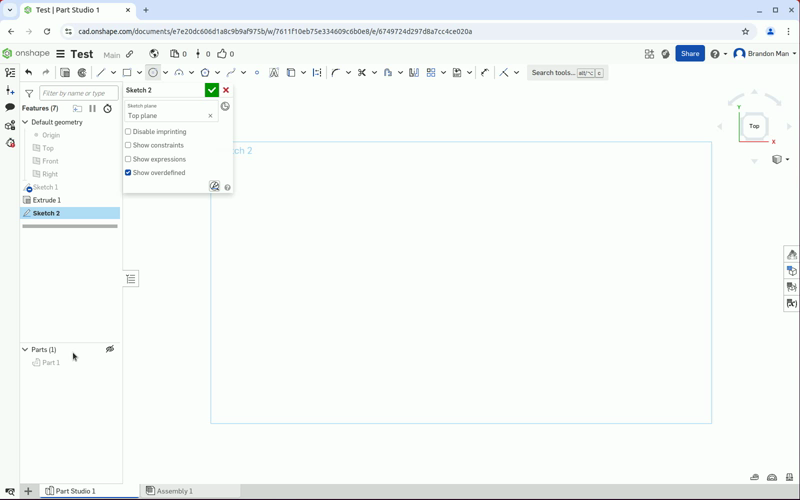
key_down(shift)
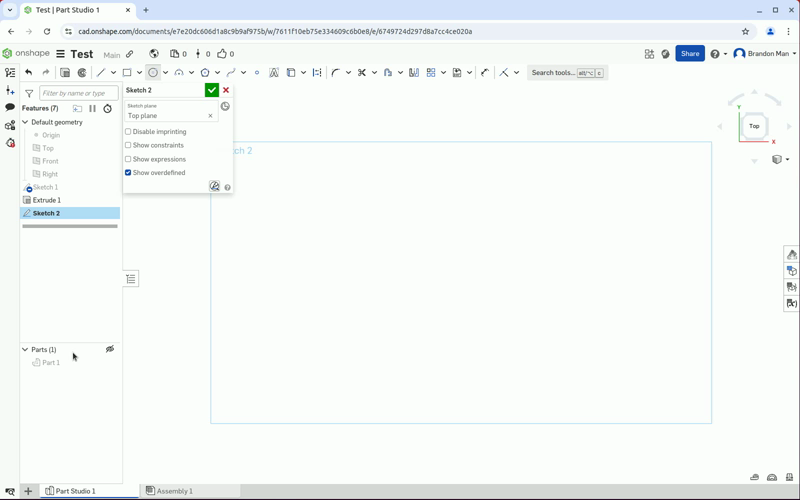
mouse_move(461, 282)
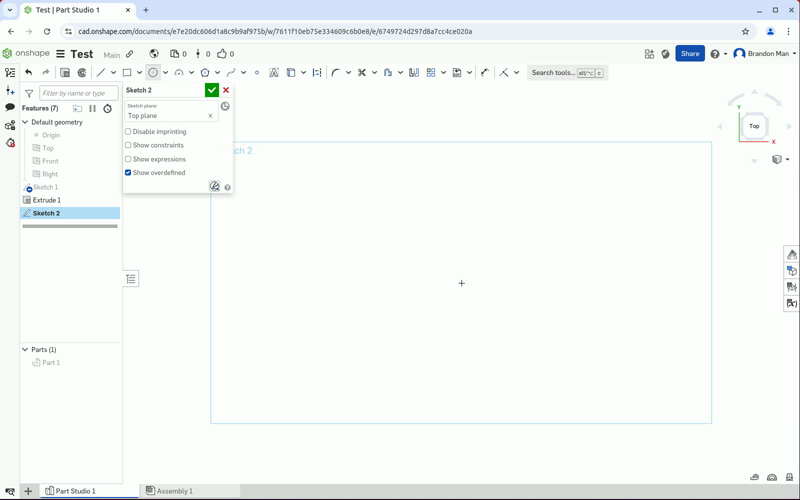
click(461, 282)
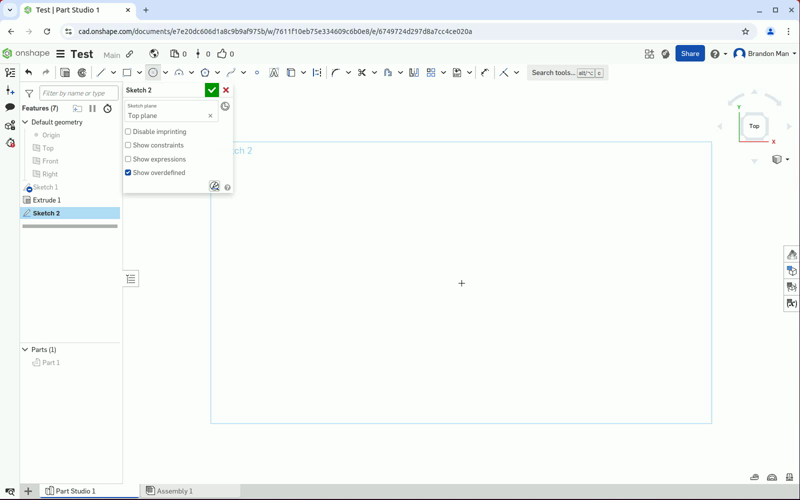
key_up(shift)
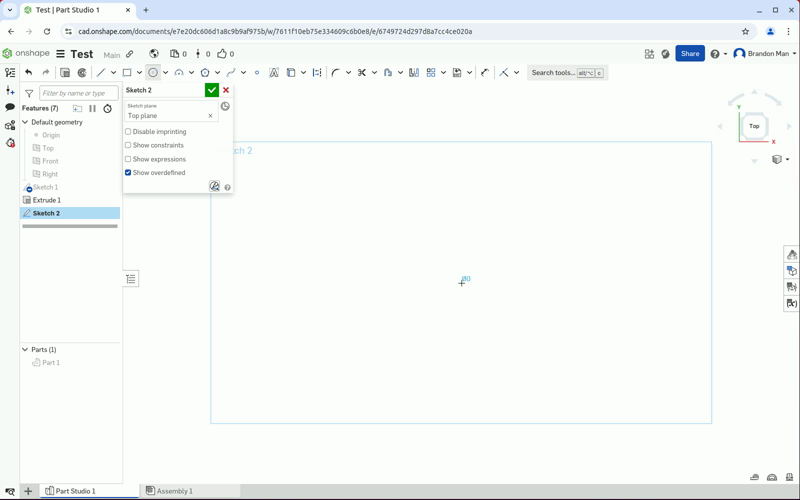
mouse_move(510, 282)
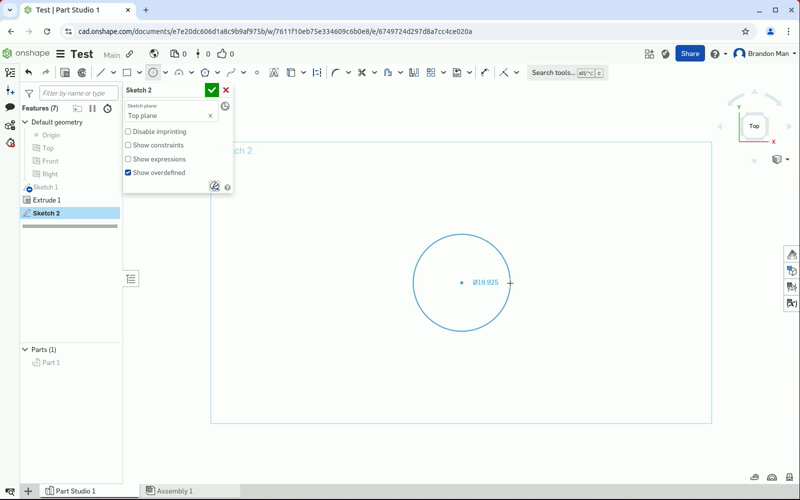
click(510, 282)
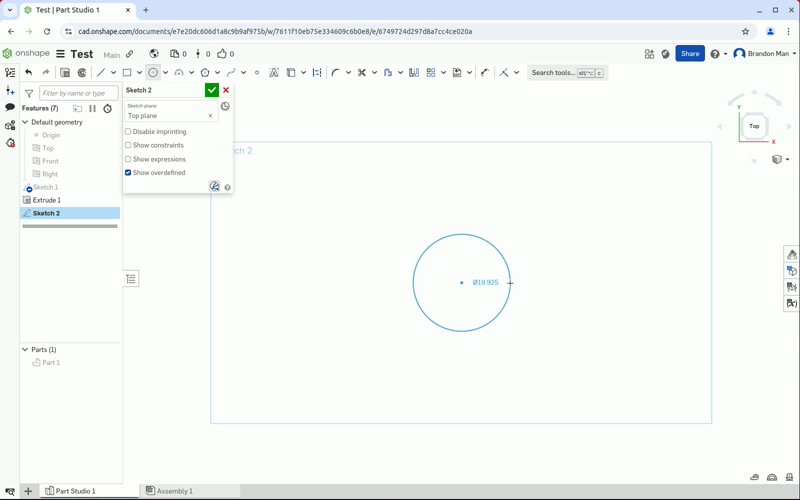
key(esc)
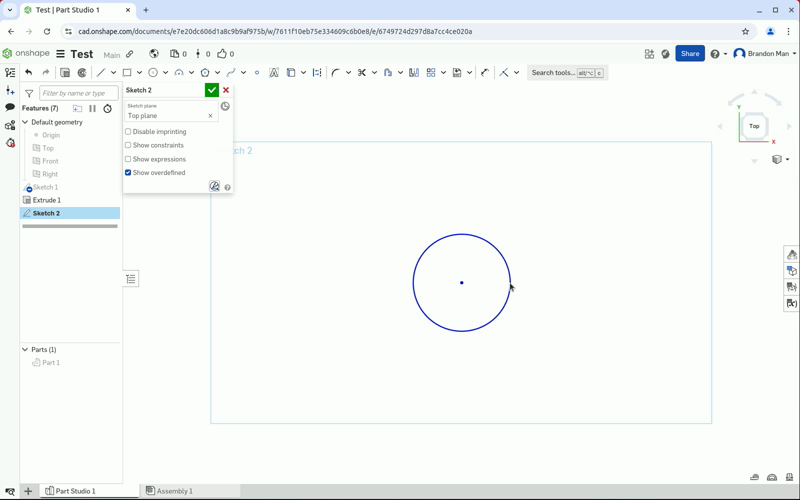
key(c)
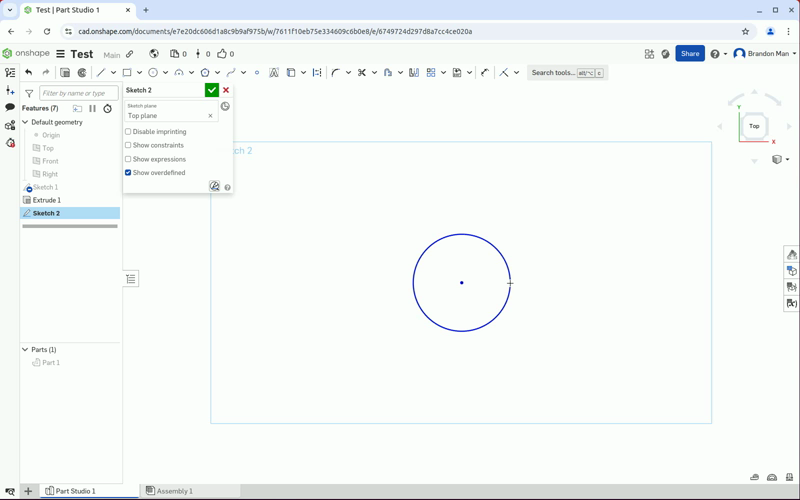
key_down(shift)
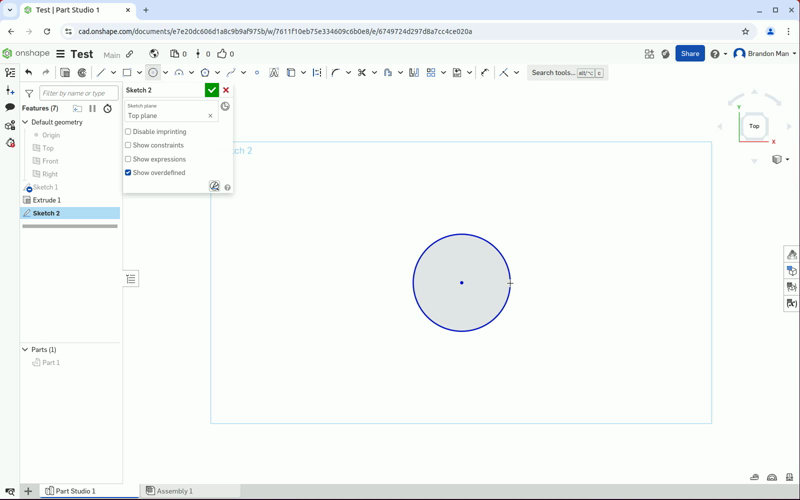
mouse_move(461, 282)
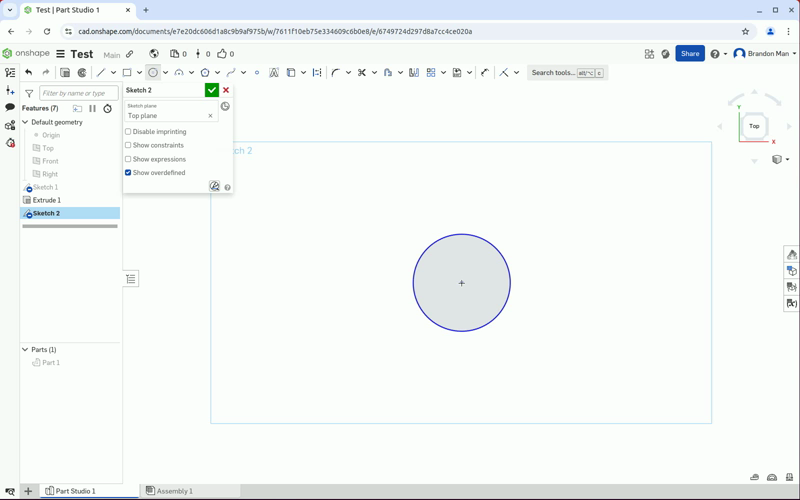
click(461, 282)
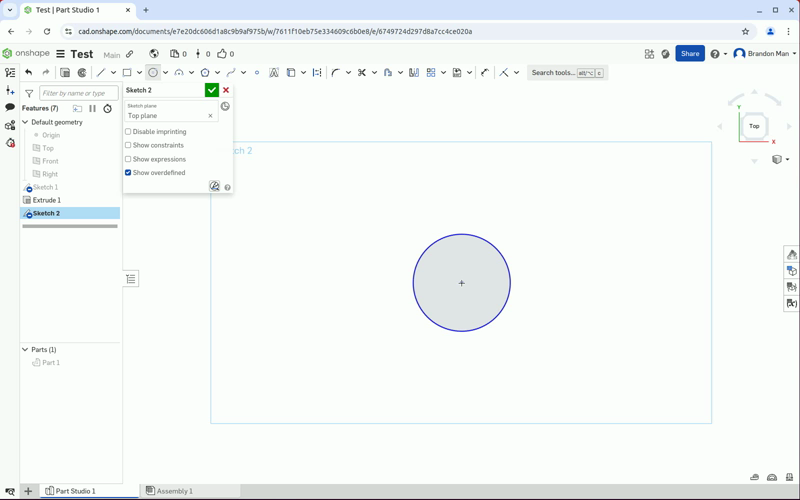
key_up(shift)
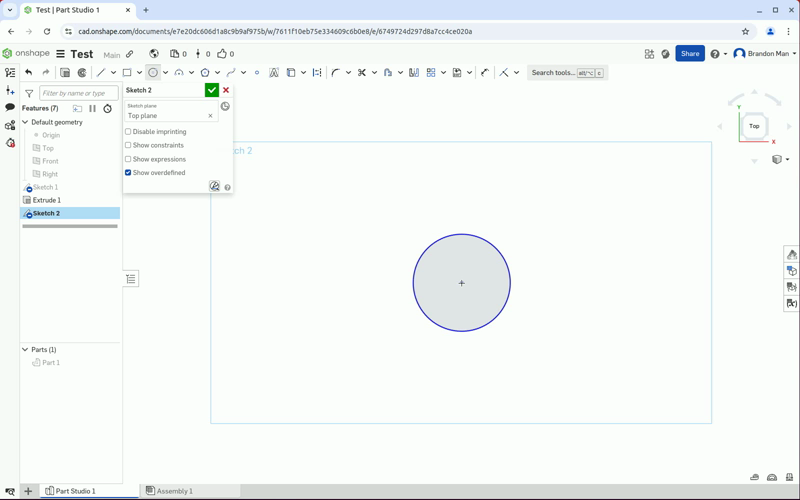
mouse_move(501, 282)
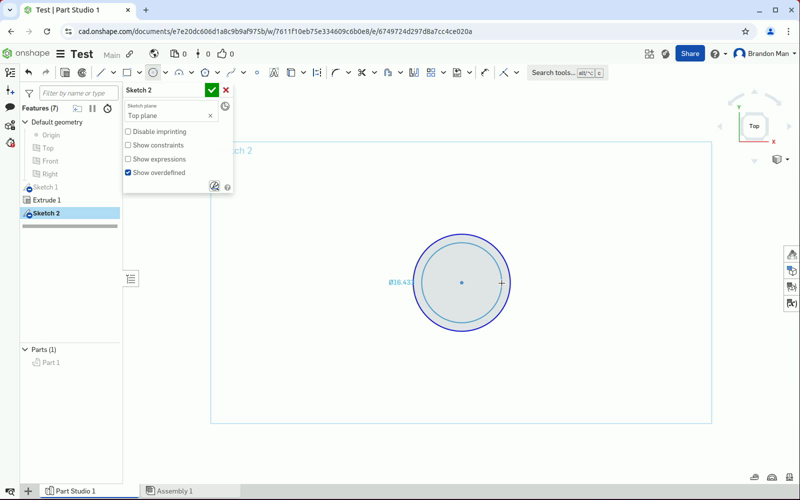
click(501, 282)
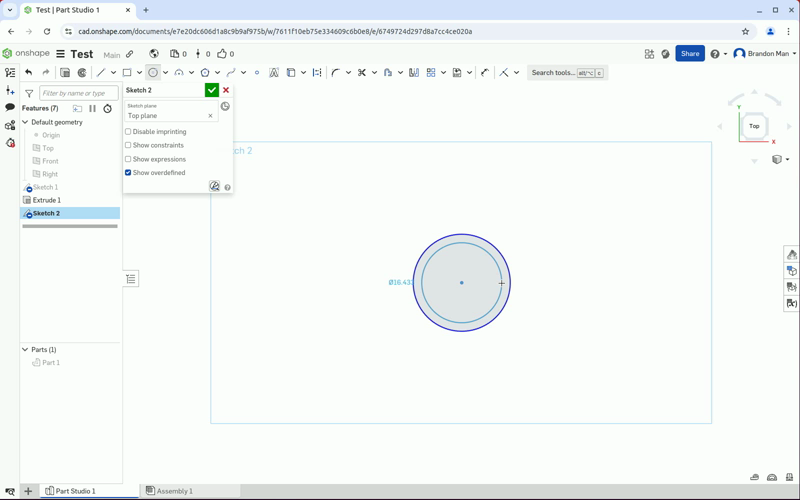
key(esc)
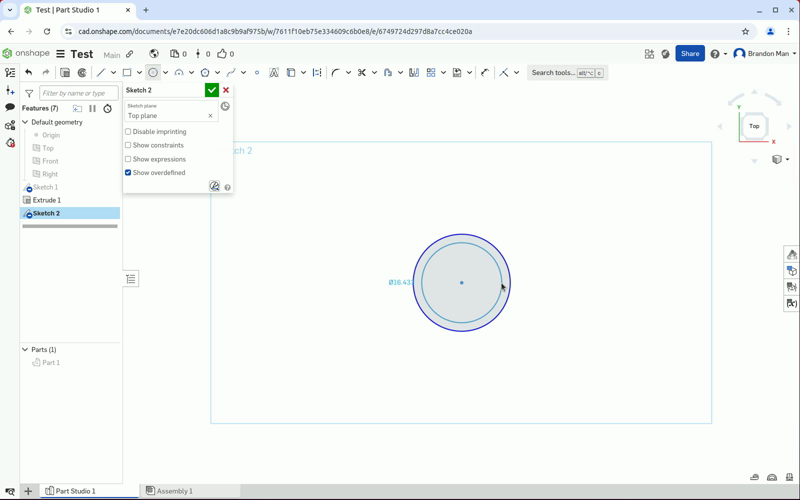
mouse_move(424, 300)
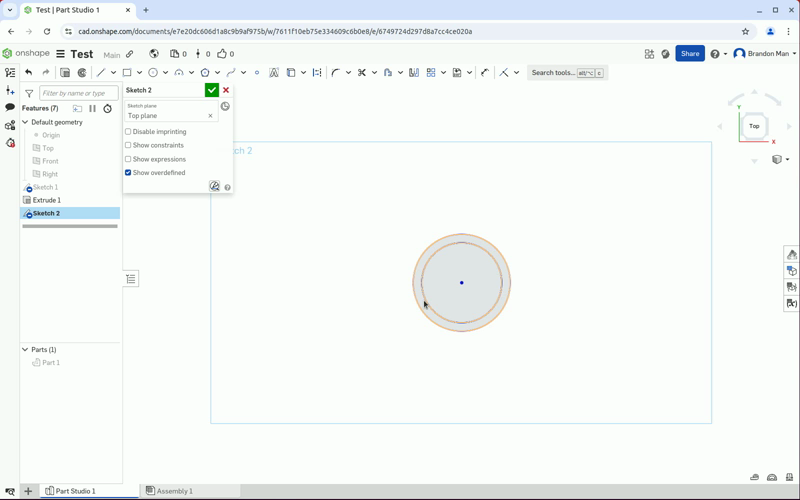
click(424, 300)
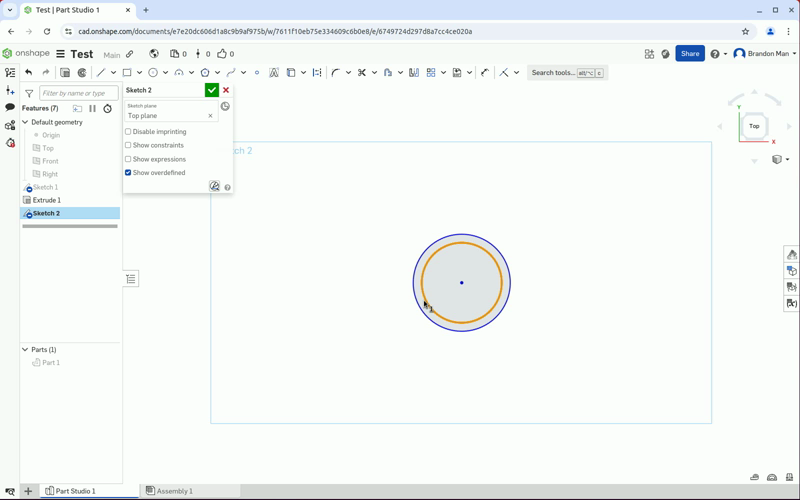
mouse_move(73, 352)
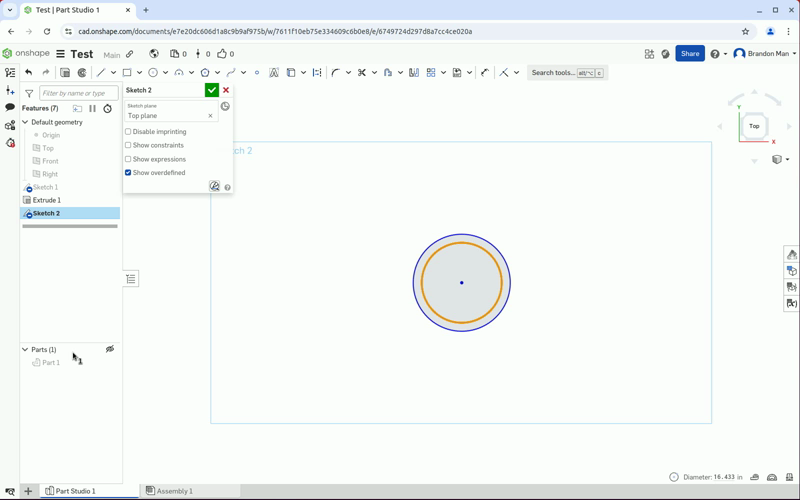
key(shift+y)
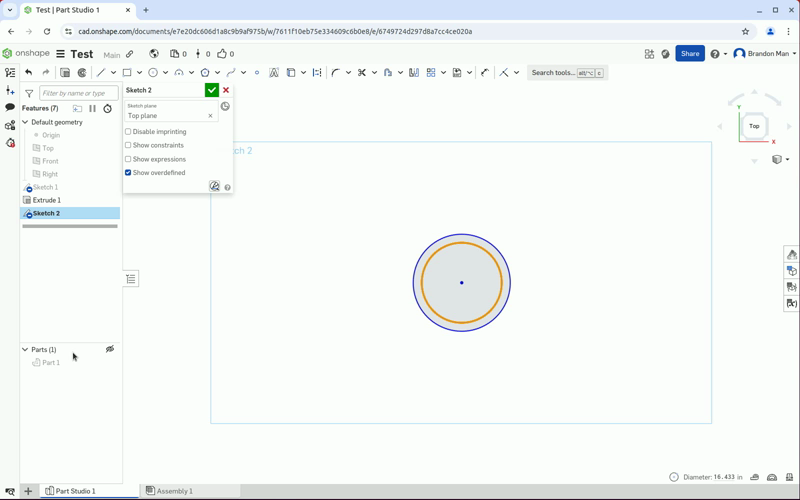
key(shift+e)
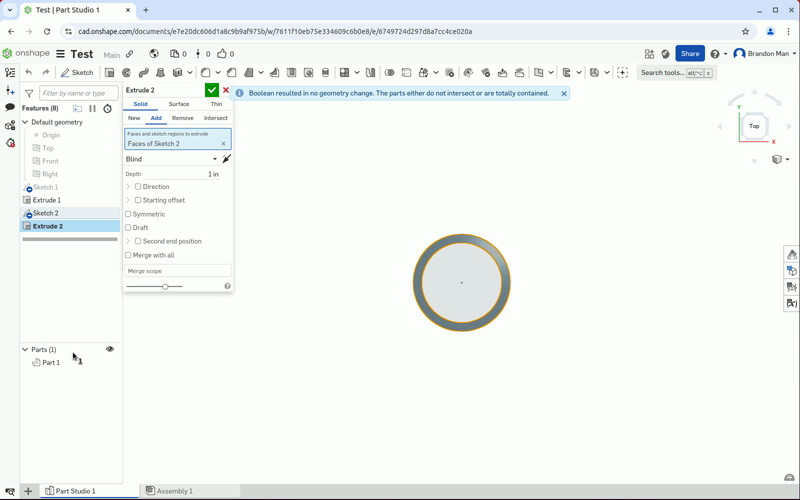
mouse_move(143, 106)
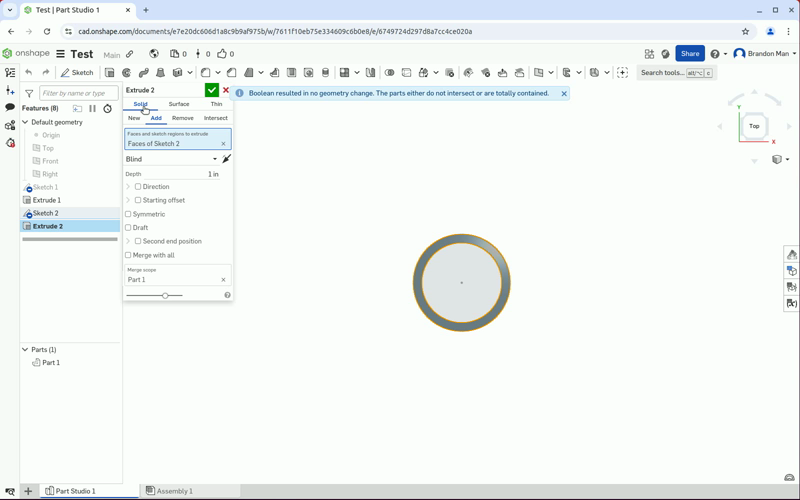
click(143, 106)
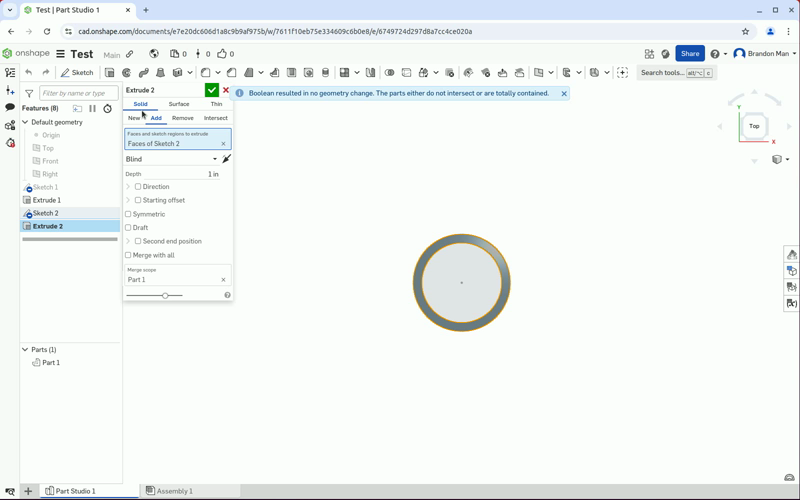
mouse_move(137, 120)
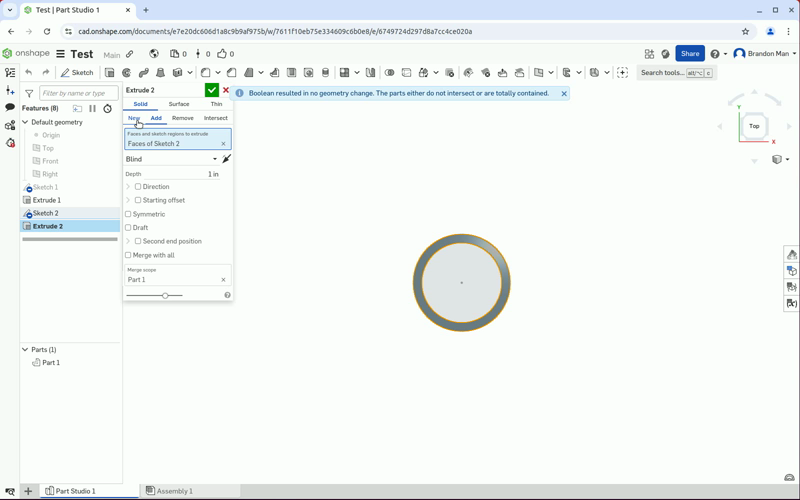
click(137, 120)
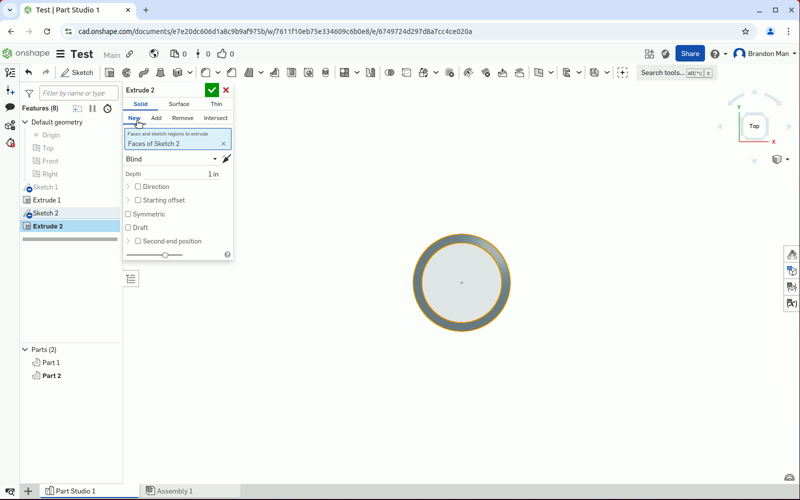
key(tab, 4)
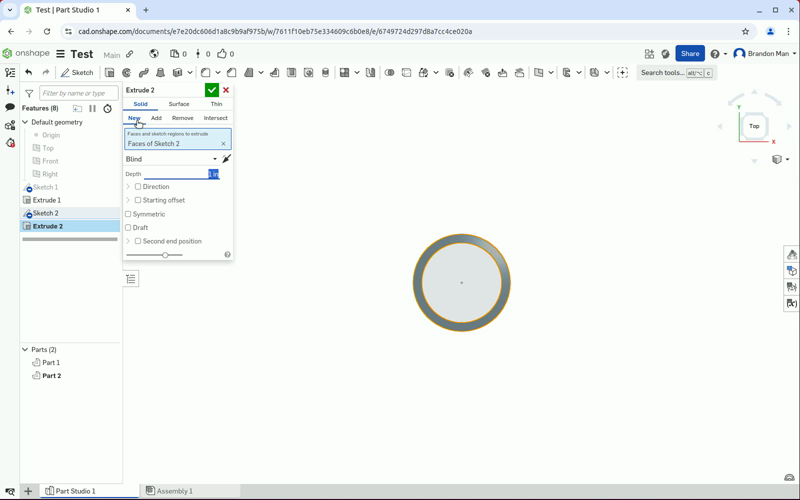
text(23.108)
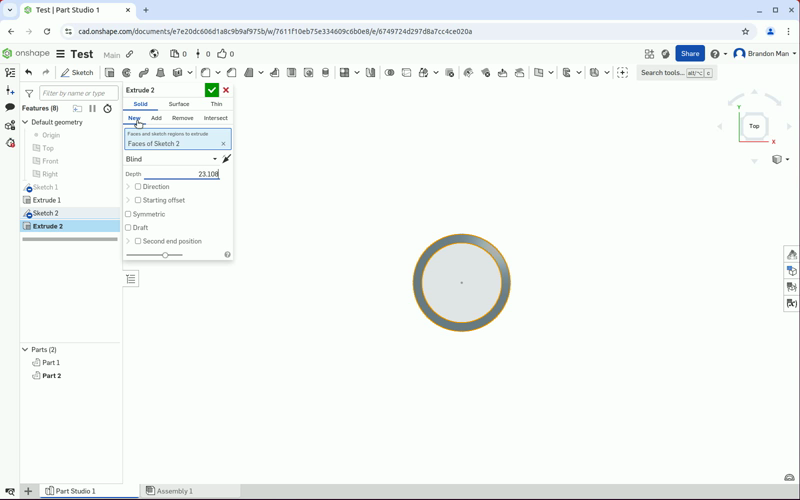
key(enter)
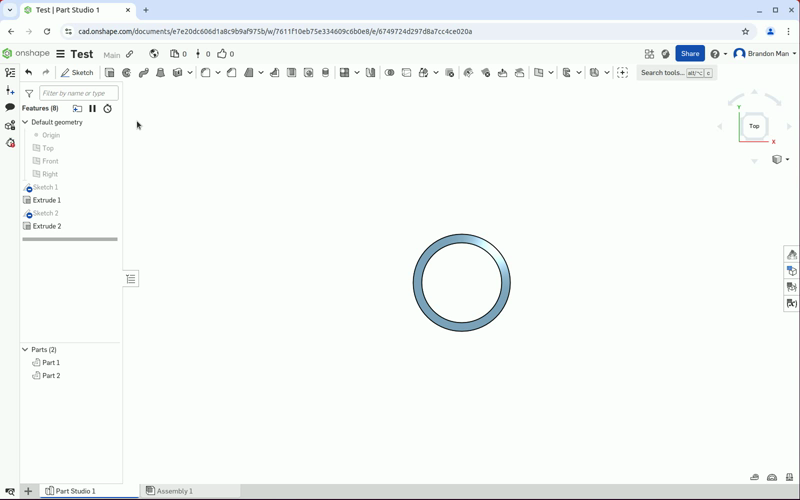
key(shift+h)
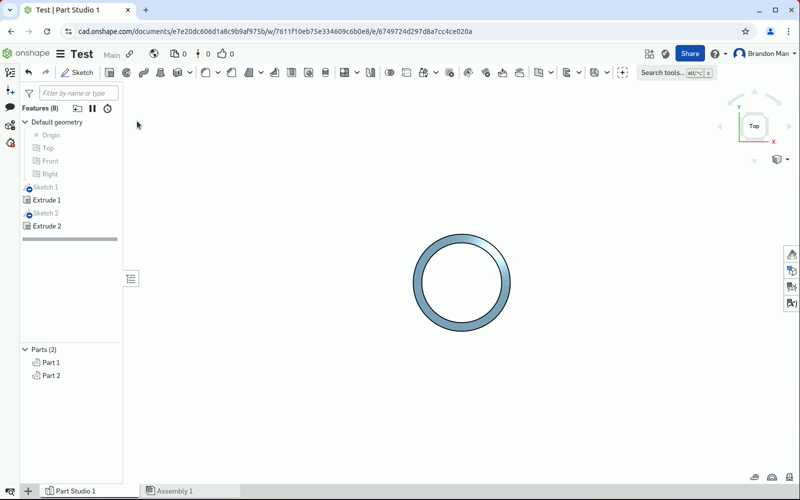
key(shift+h)
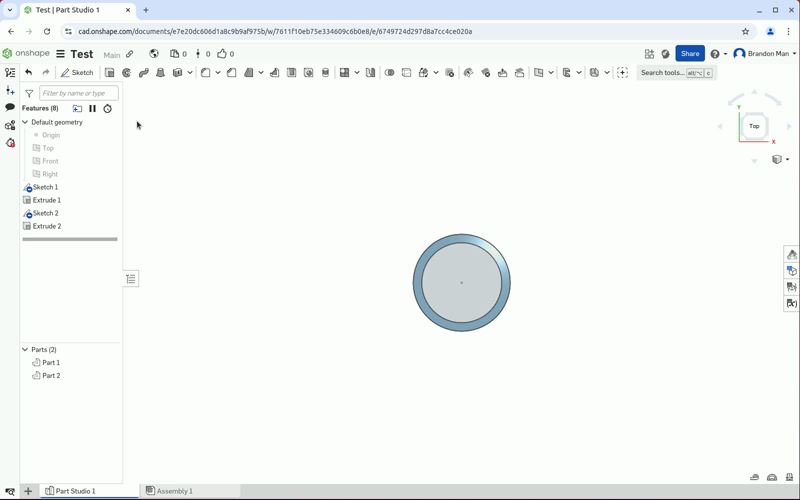
key(shift+7)
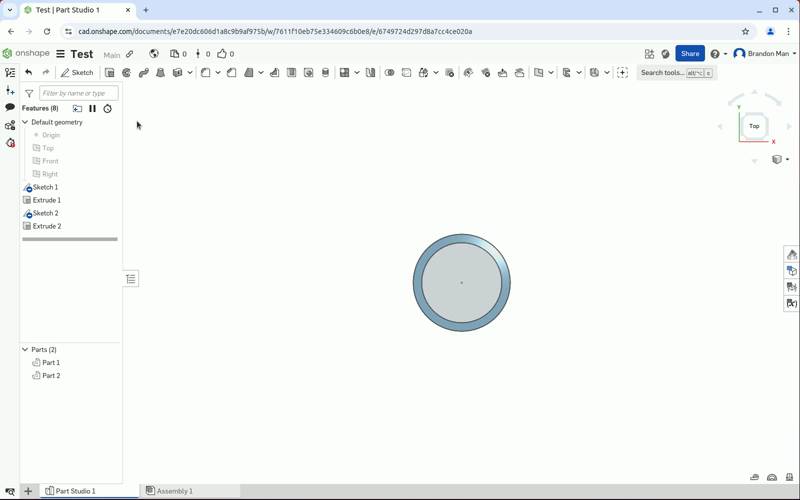
key(up, 3)
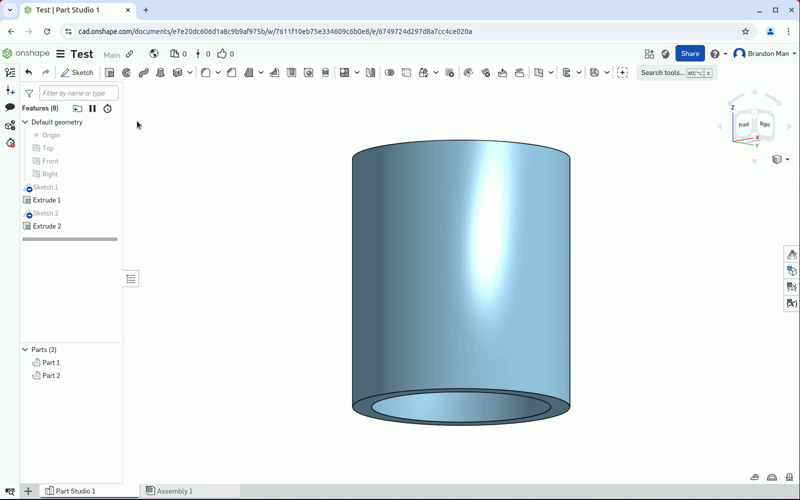
key(left, 3)
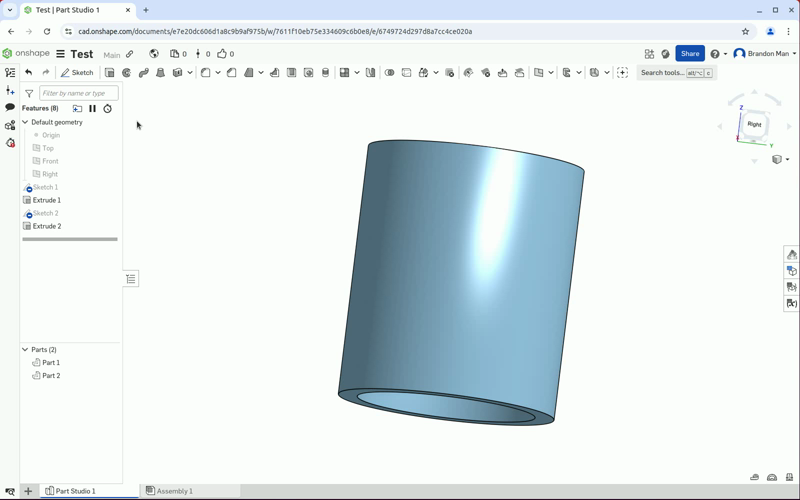
key(right, 3)
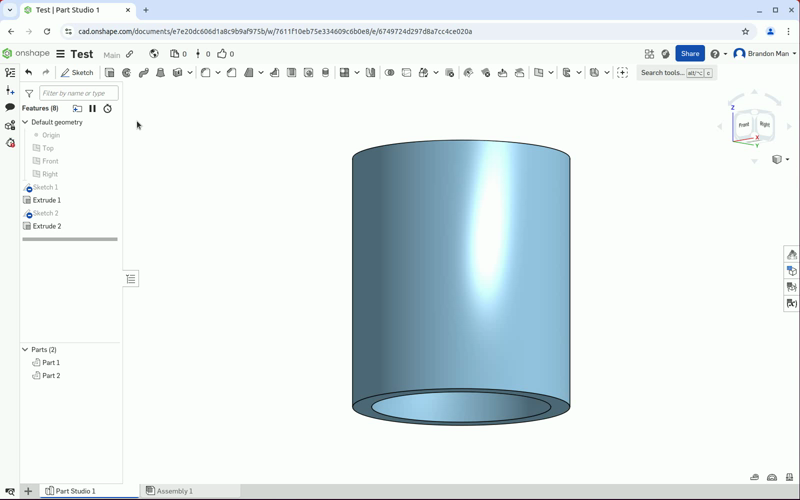
key(down, 3)
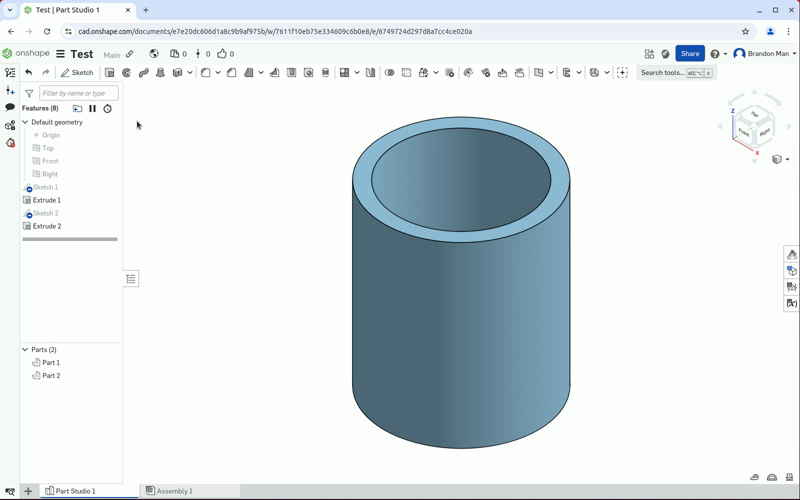
mouse_move(73, 189)
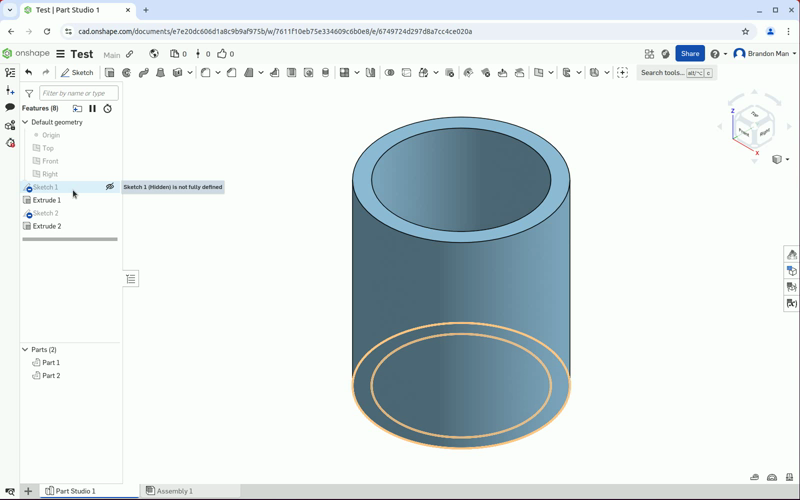
click(73, 189)